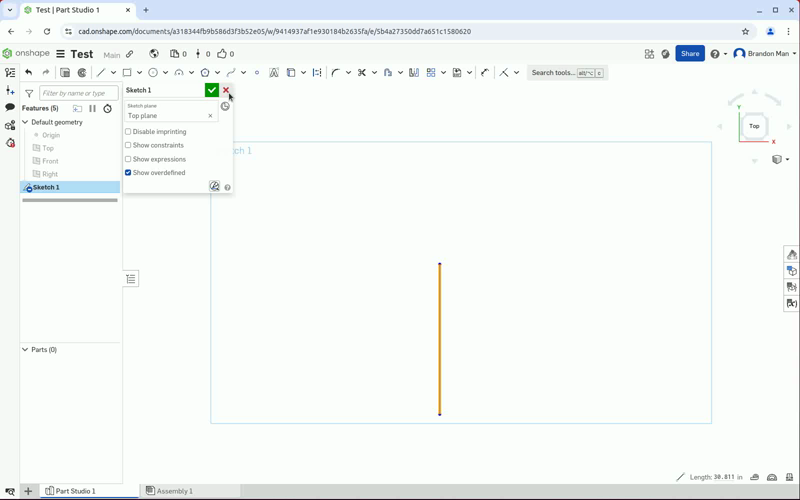
key(shift+h)
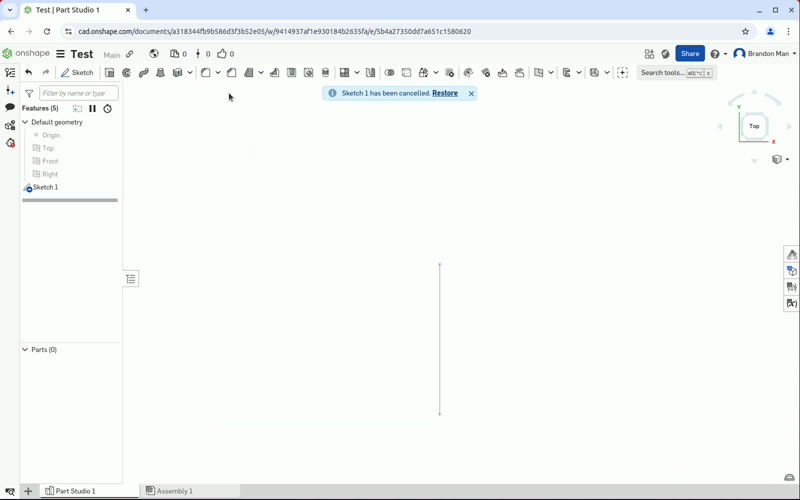
key(shift+s)
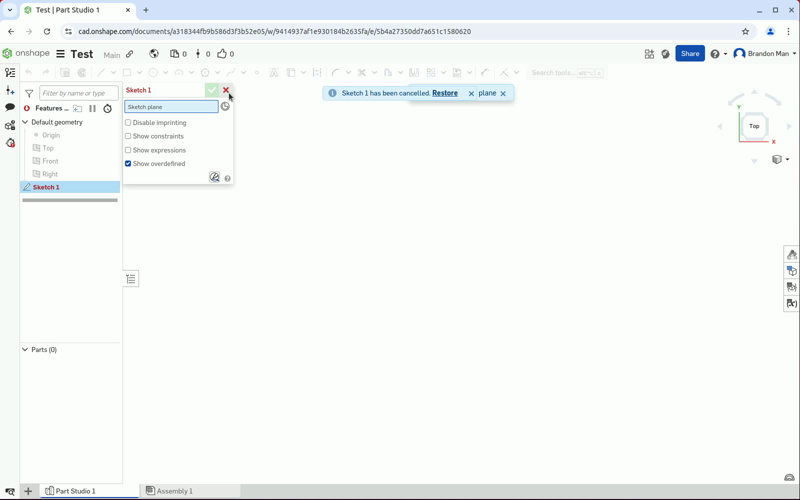
mouse_move(73, 150)
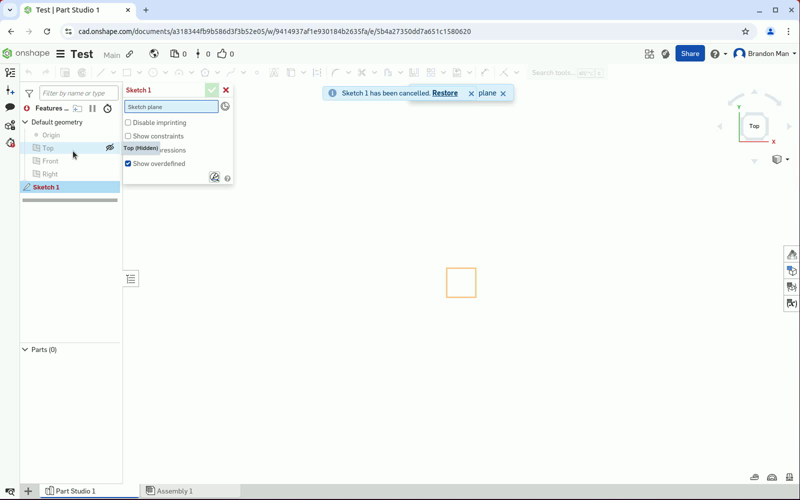
click(73, 150)
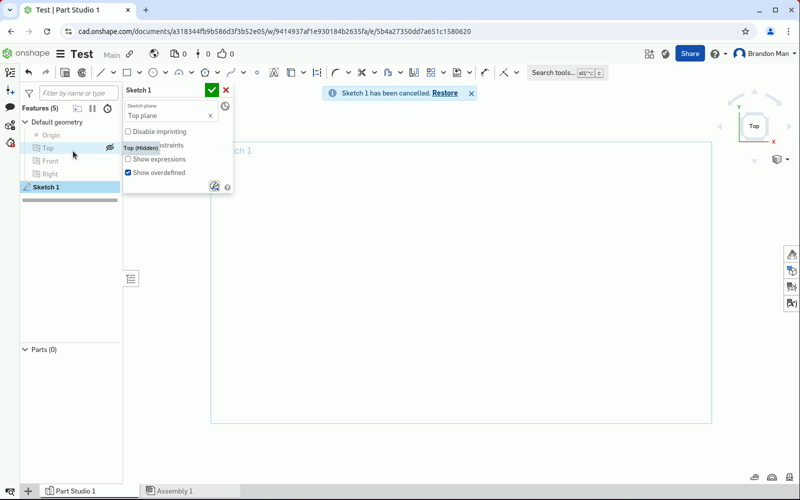
mouse_move(73, 352)
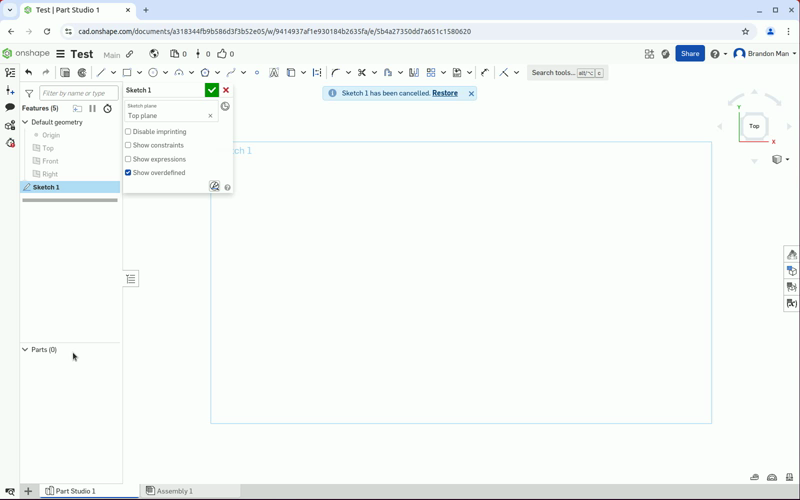
key(y)
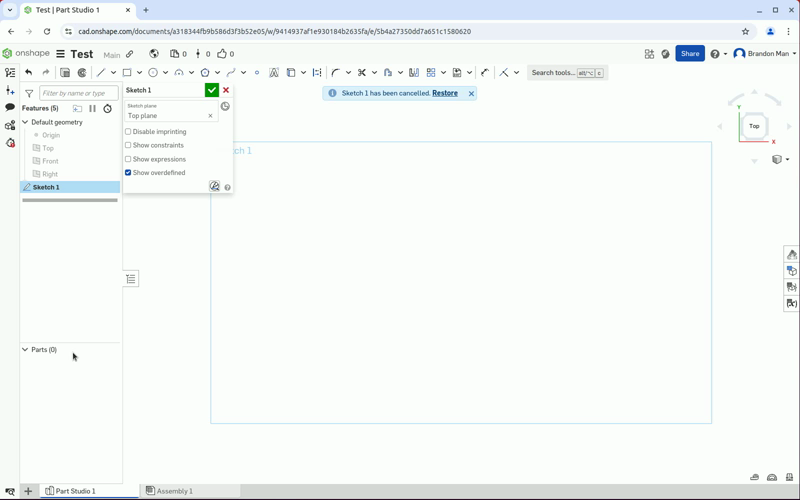
key(c)
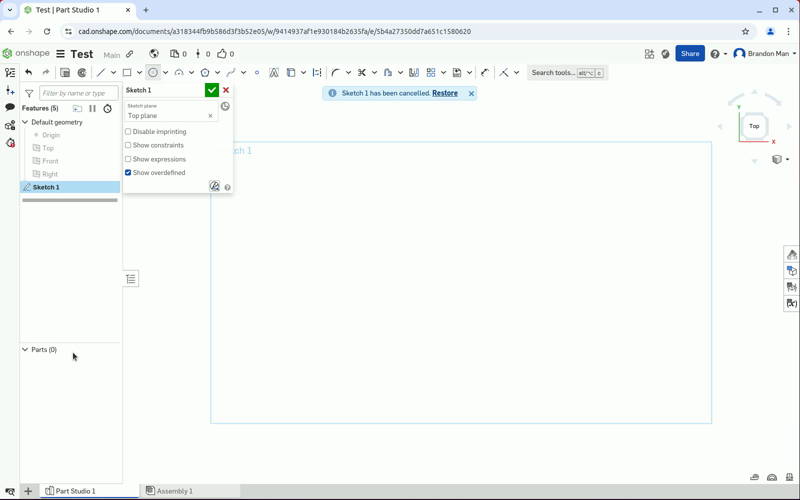
key_down(shift)
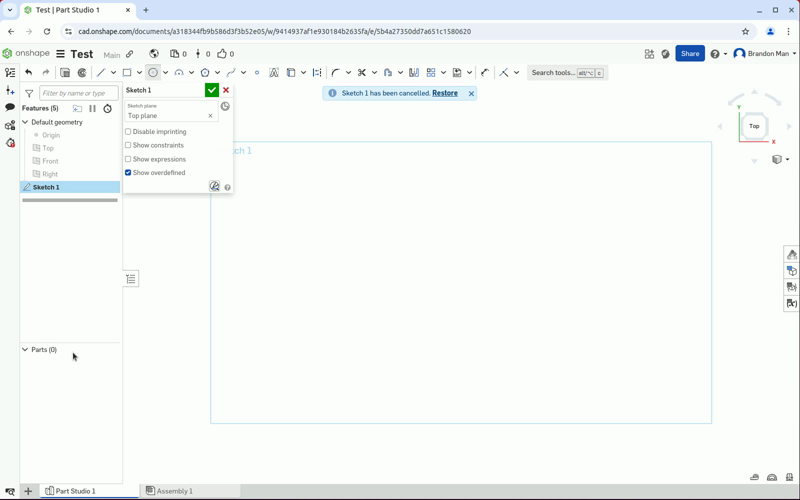
mouse_move(461, 282)
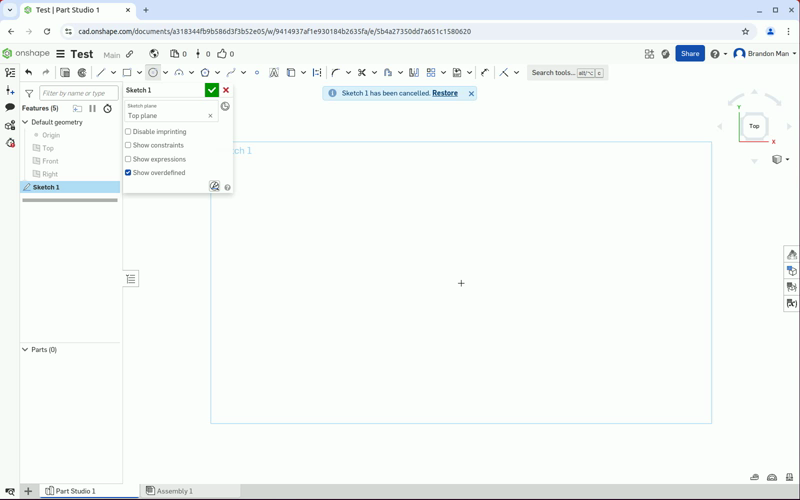
click(461, 282)
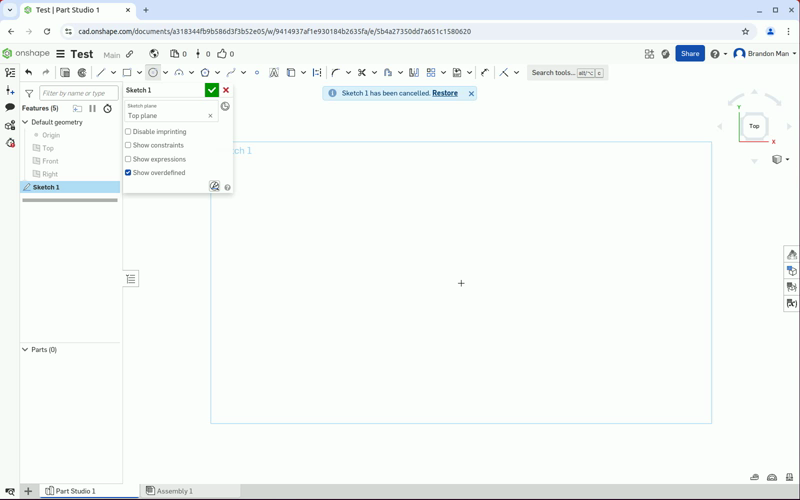
key_up(shift)
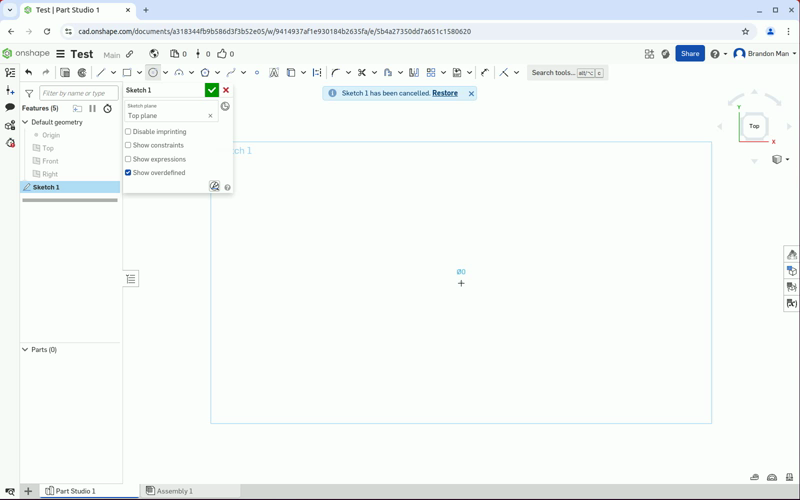
mouse_move(498, 282)
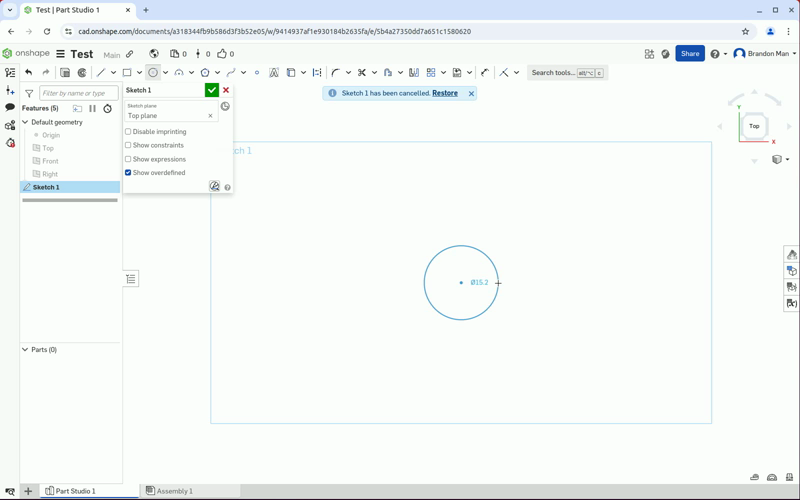
click(498, 282)
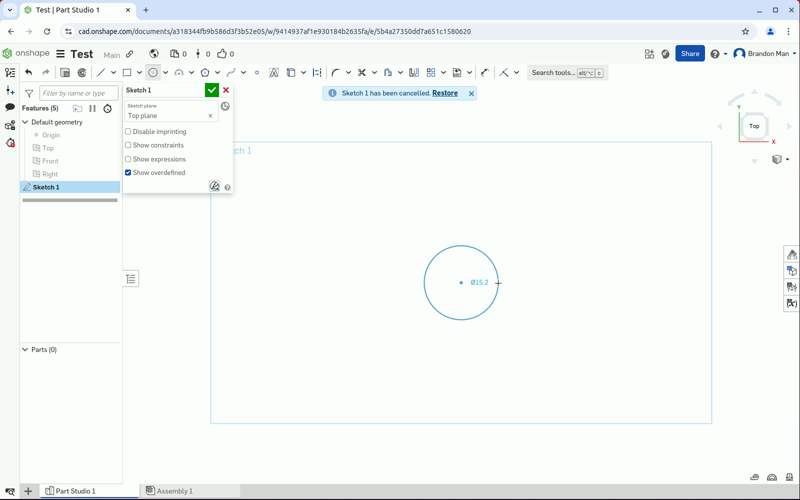
key(esc)
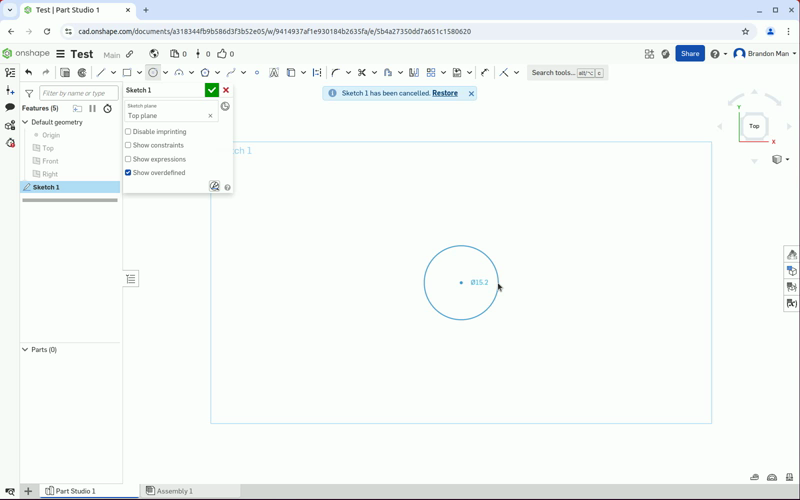
mouse_move(469, 315)
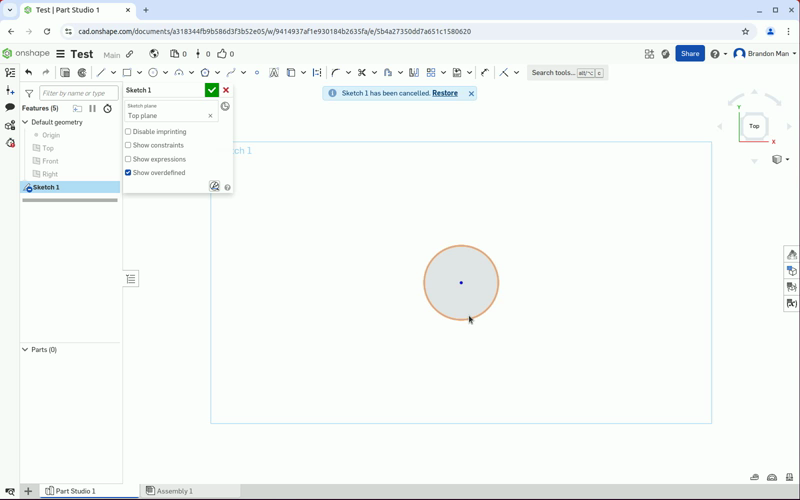
click(469, 315)
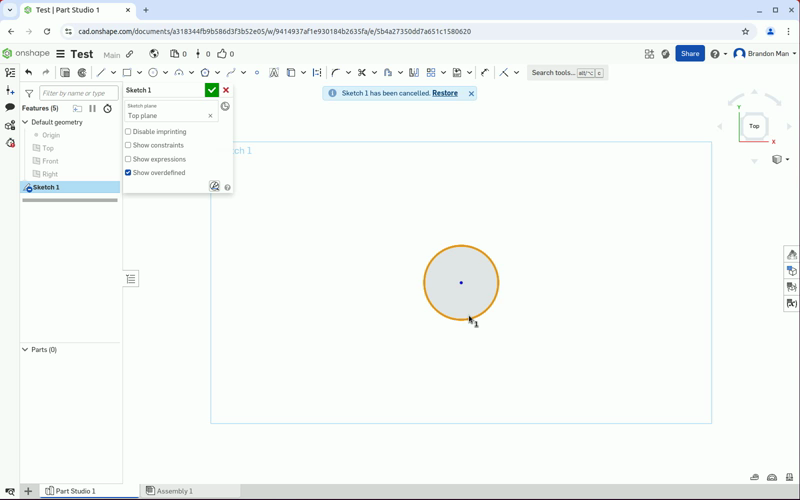
mouse_move(73, 352)
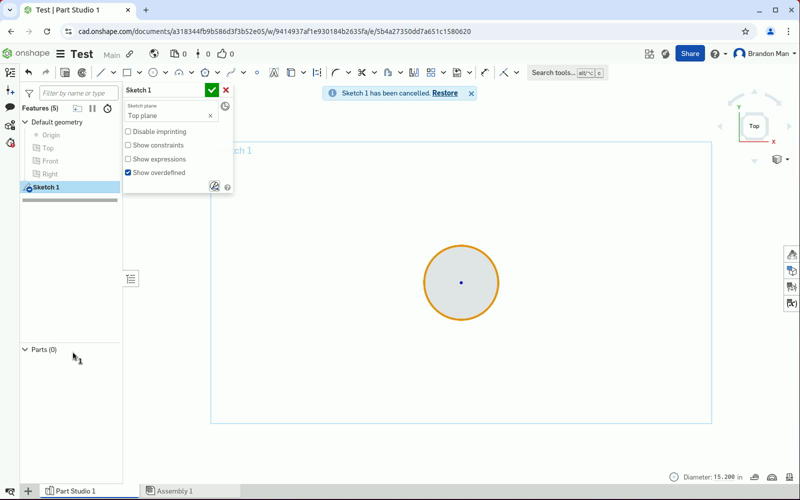
key(shift+y)
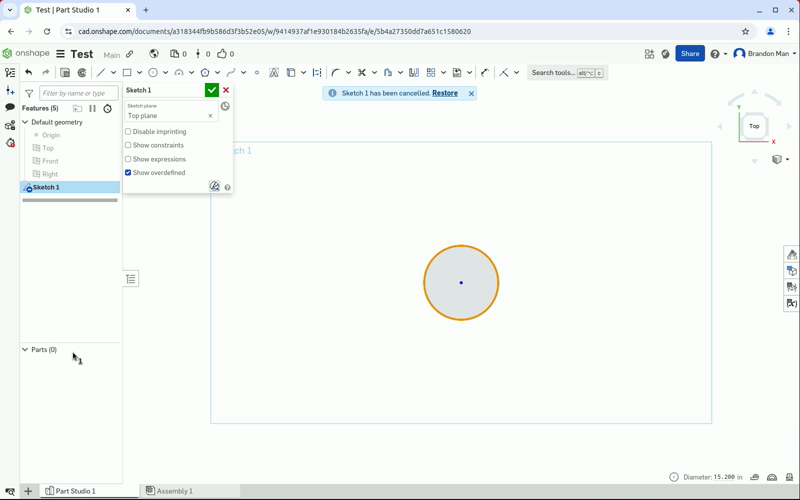
key(shift+e)
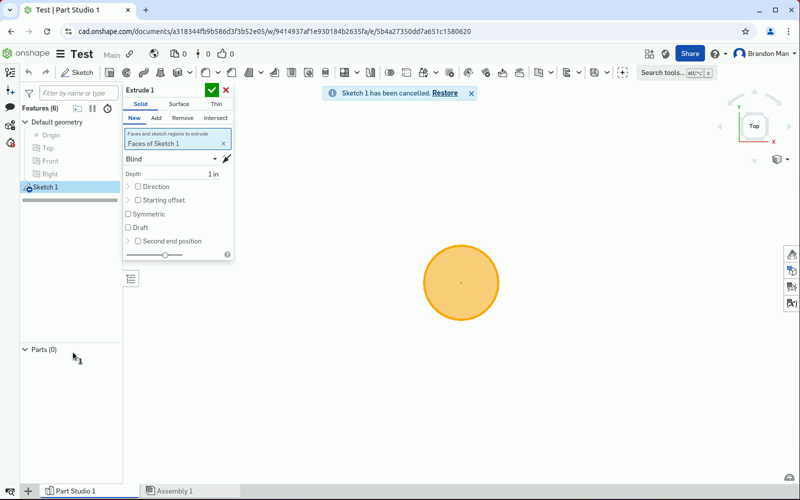
mouse_move(143, 106)
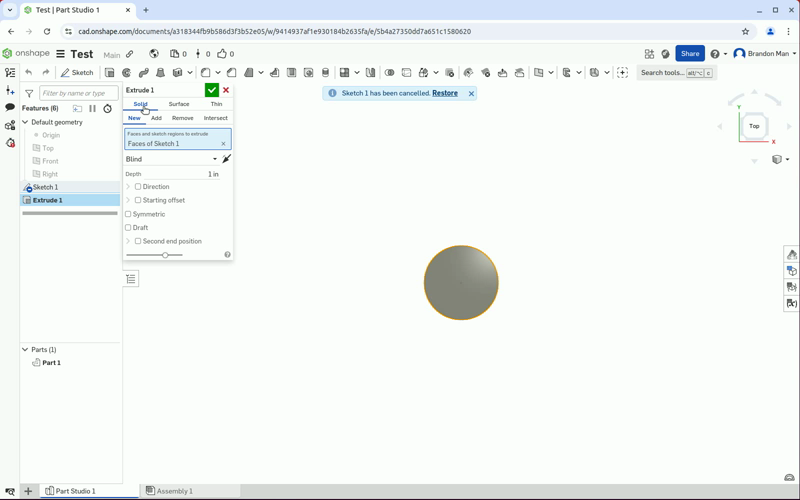
click(143, 106)
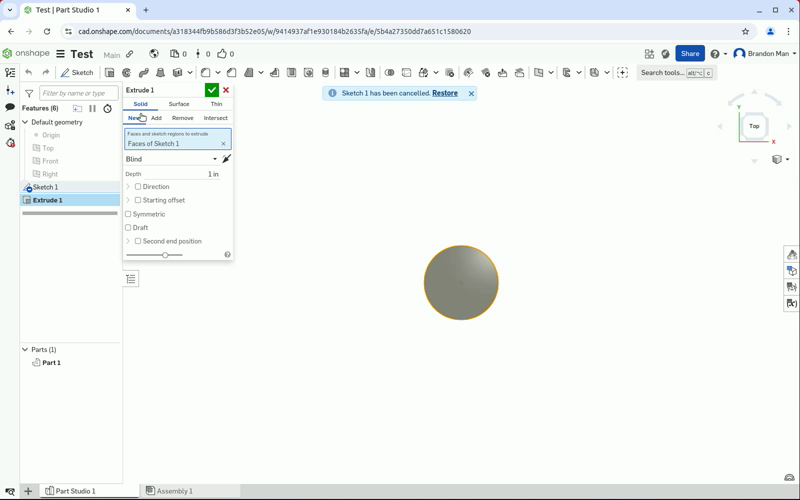
mouse_move(137, 120)
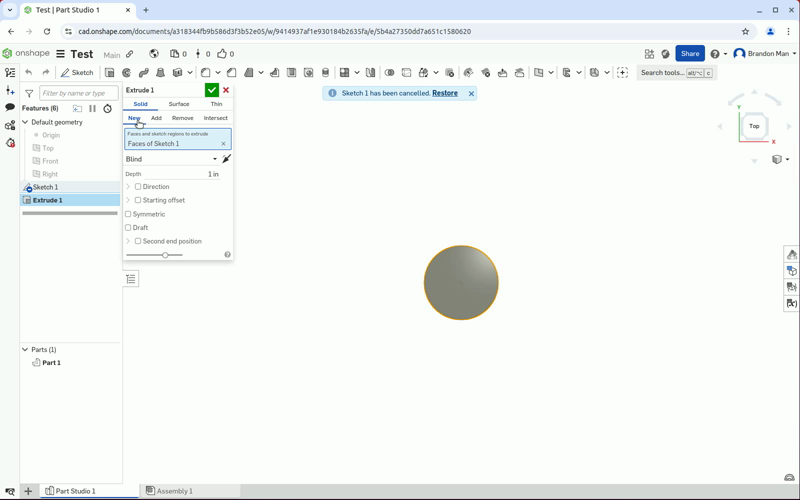
click(137, 120)
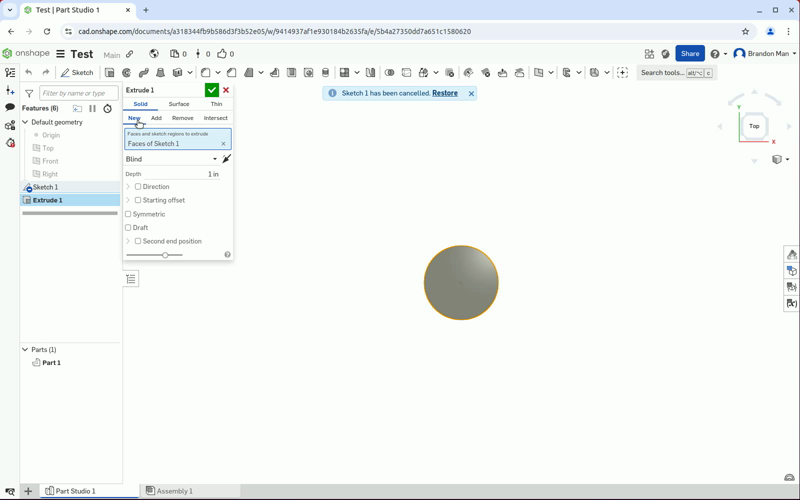
key(tab, 4)
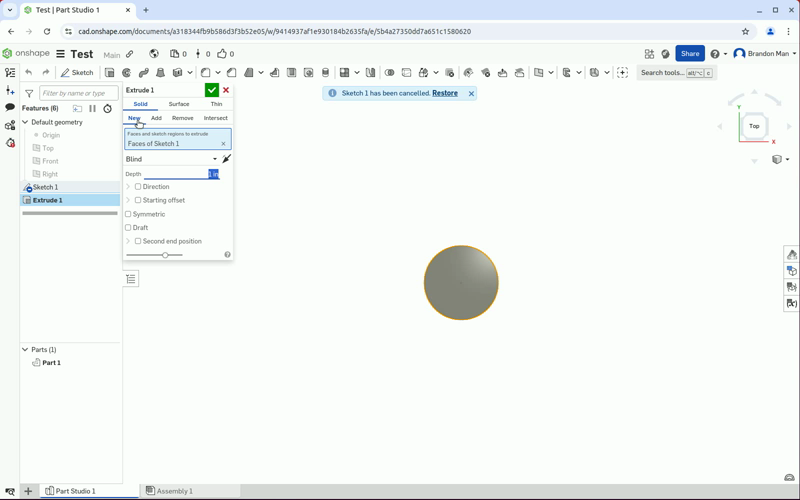
text(1.926)
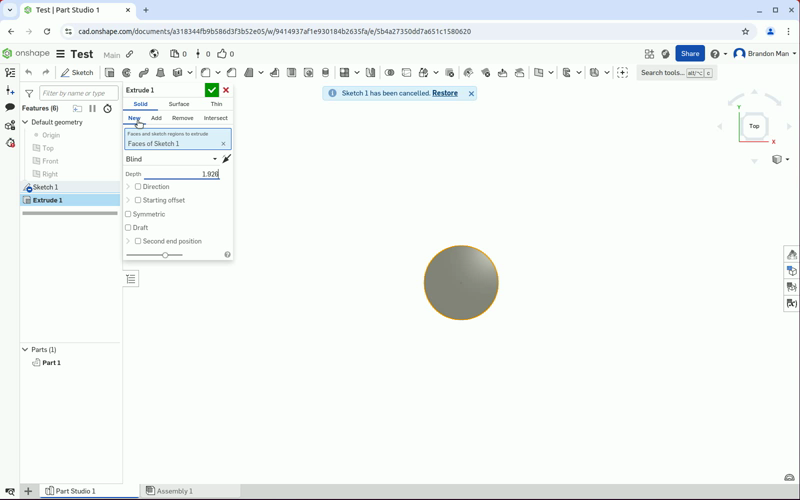
key(enter)
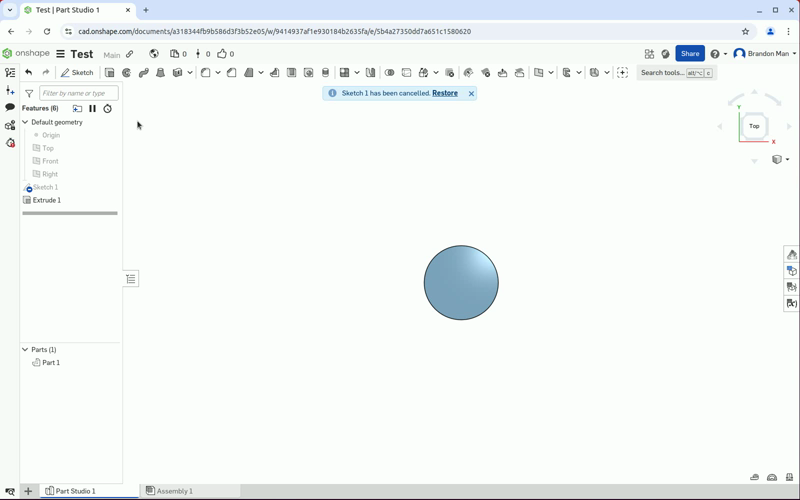
key(shift+h)
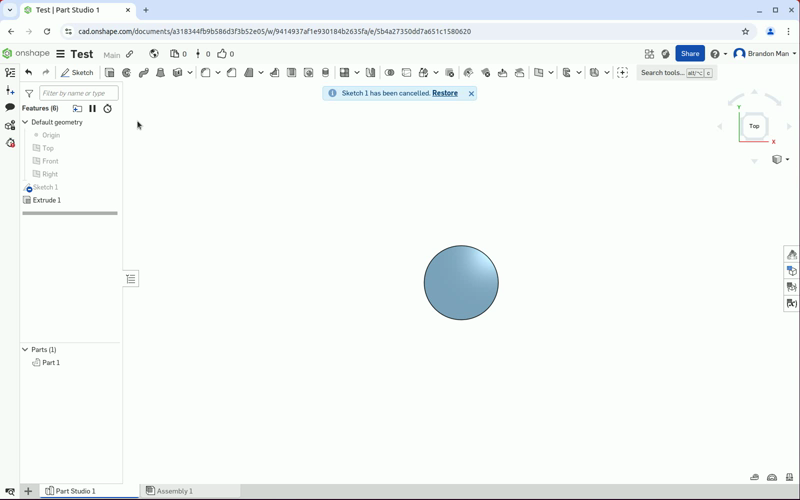
key(shift+h)
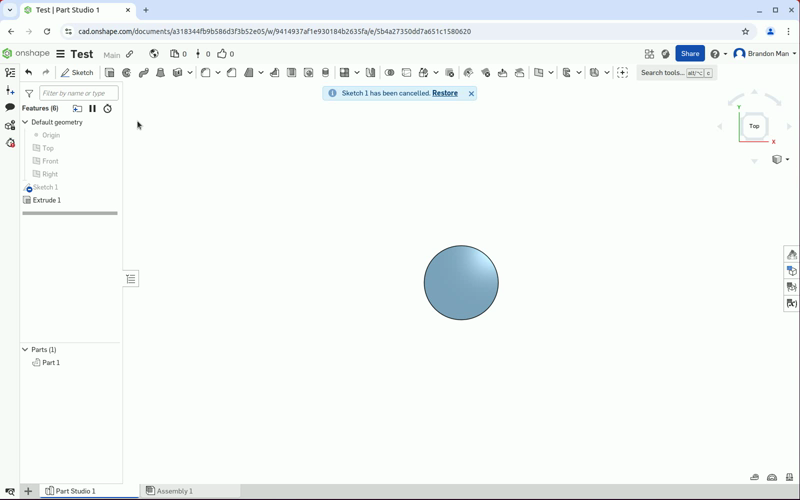
mouse_move(73, 189)
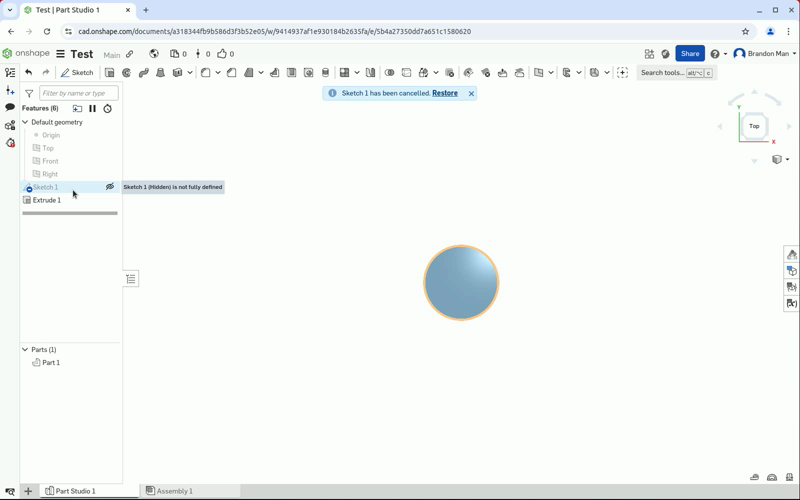
click(73, 189)
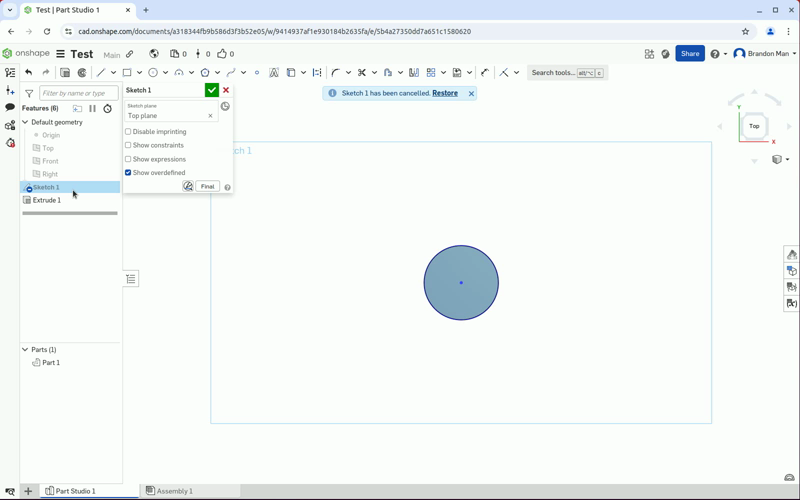
mouse_move(229, 92)
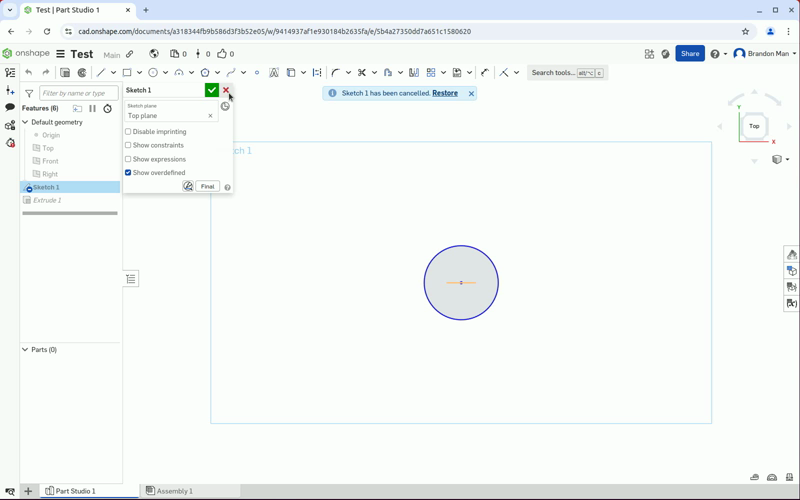
click(229, 92)
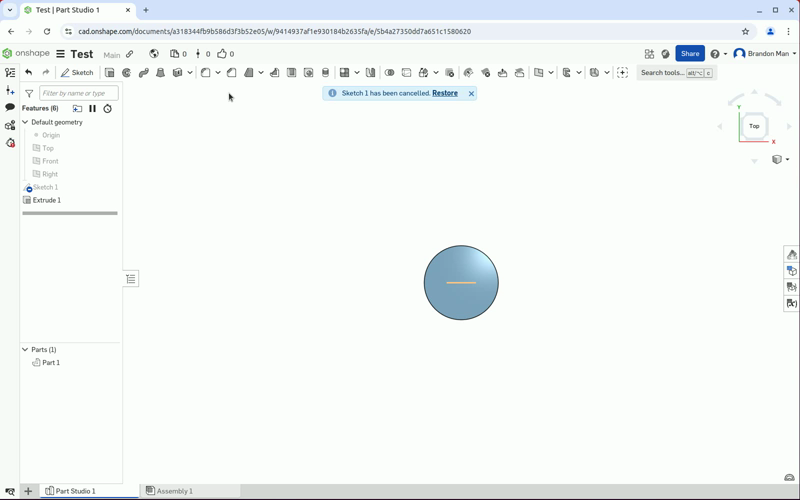
mouse_move(541, 75)
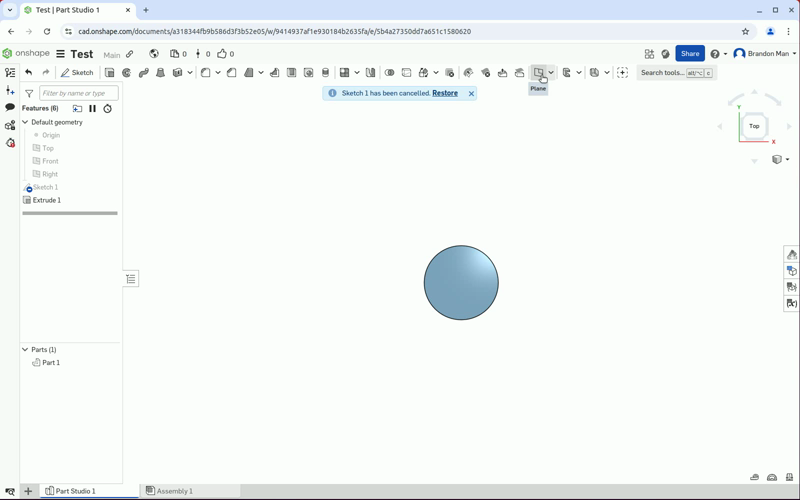
click(541, 75)
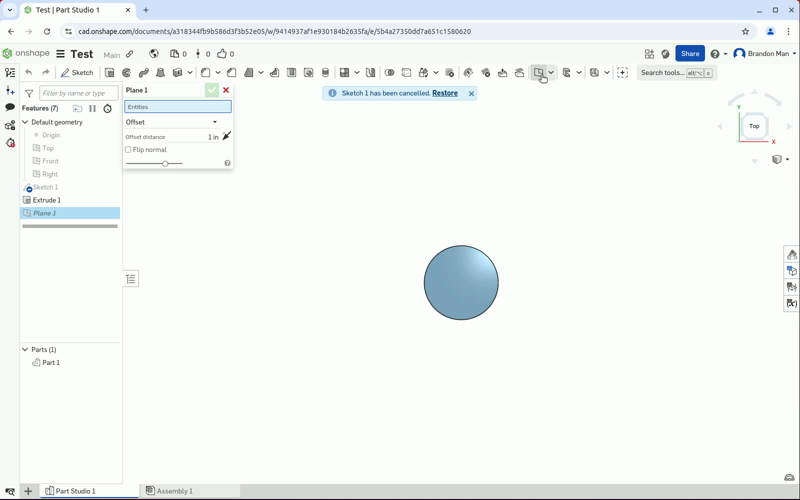
mouse_move(73, 150)
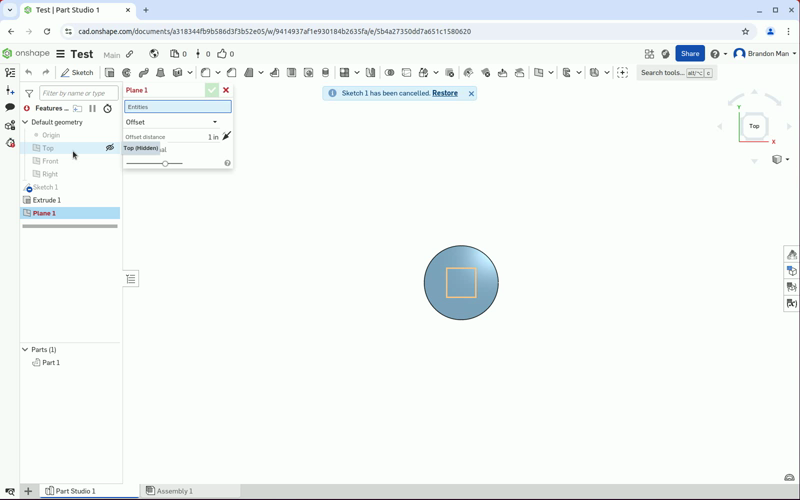
click(73, 150)
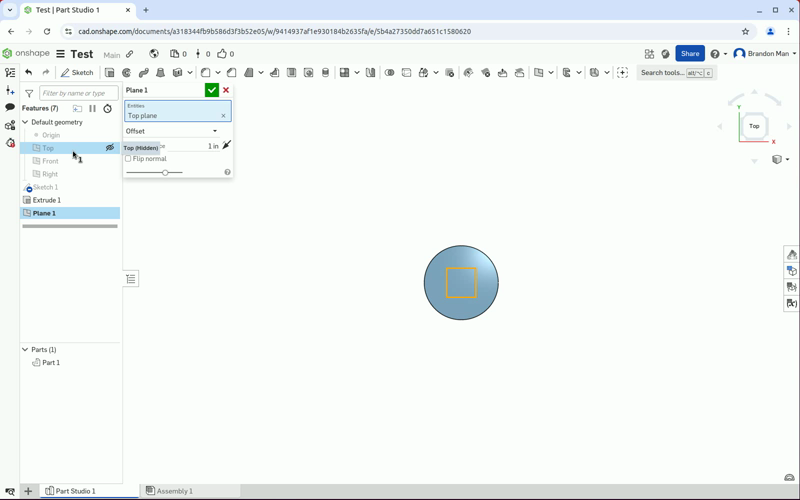
key(tab, 2)
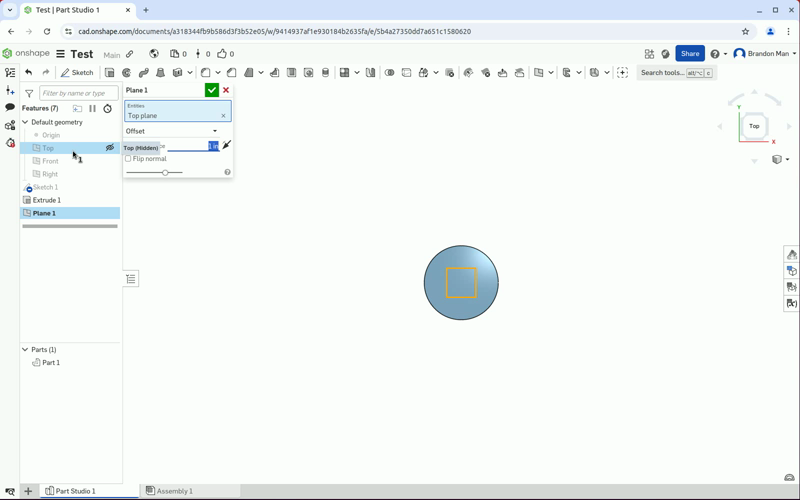
text(1.91)
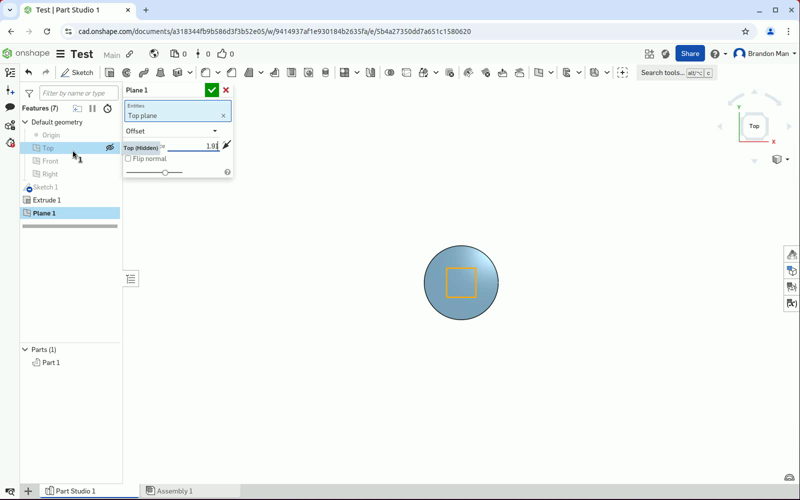
key(enter, 2)
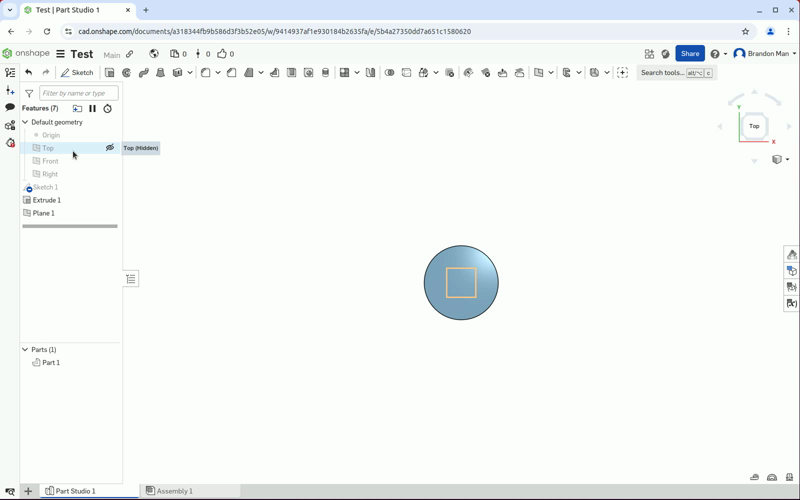
key(shift+s)
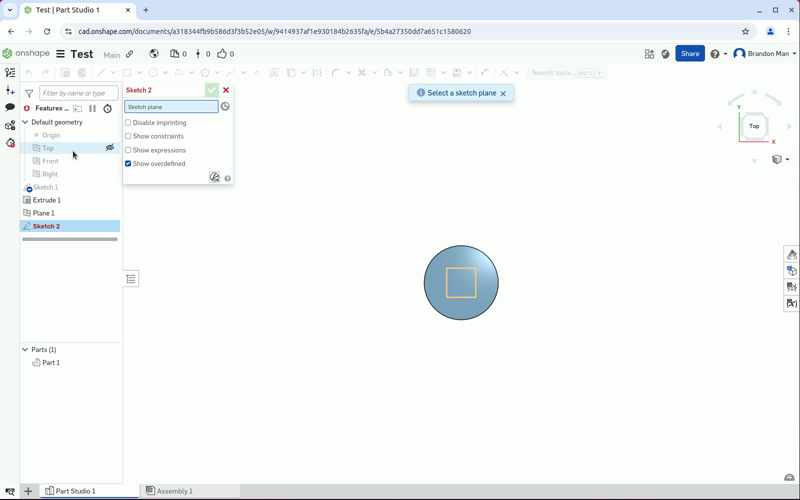
mouse_move(73, 215)
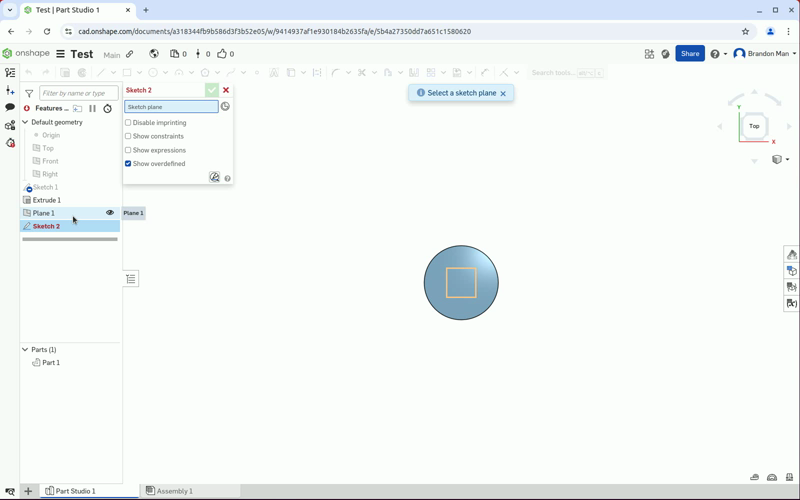
click(73, 215)
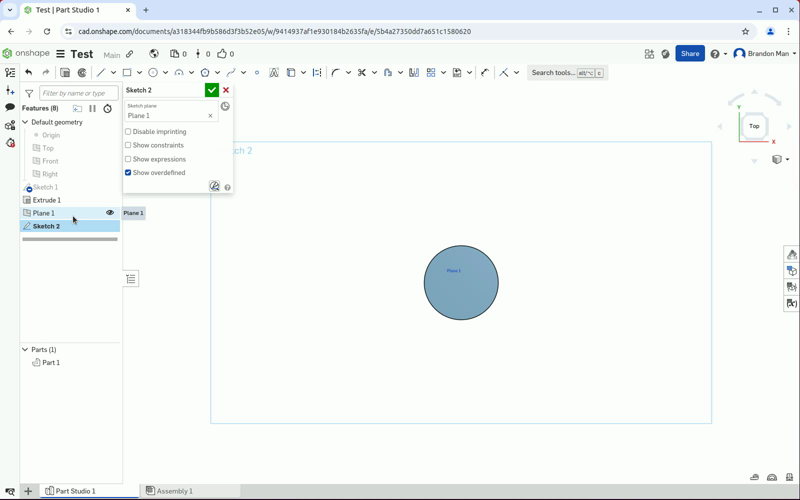
mouse_move(73, 352)
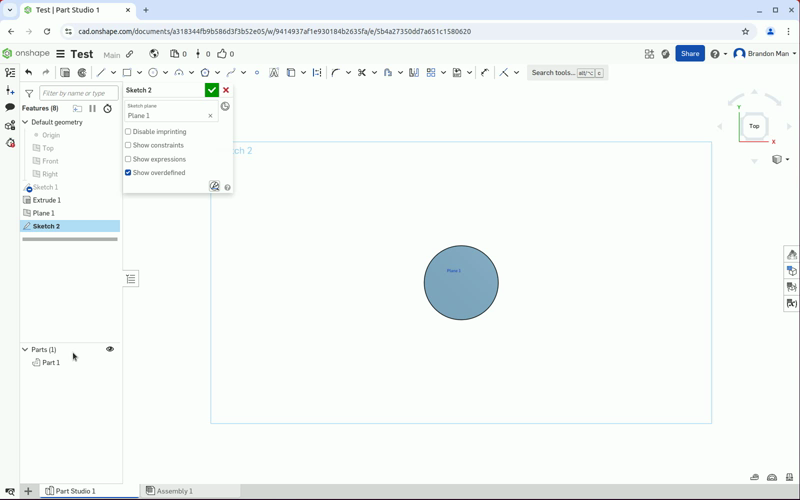
key(y)
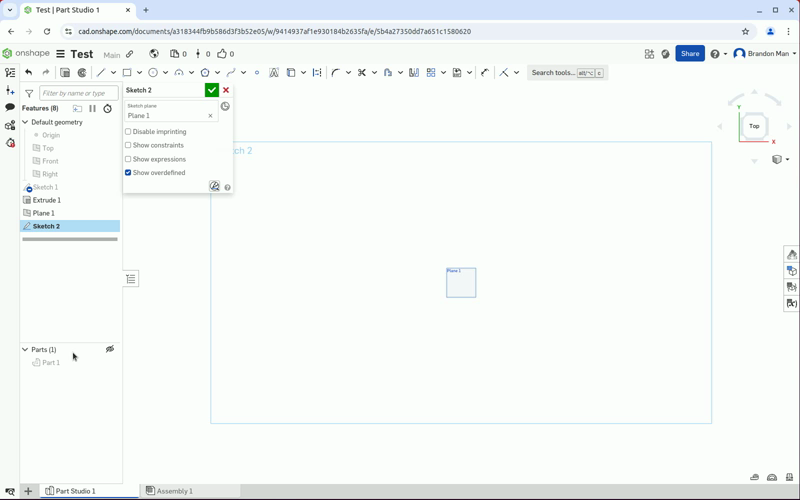
key(c)
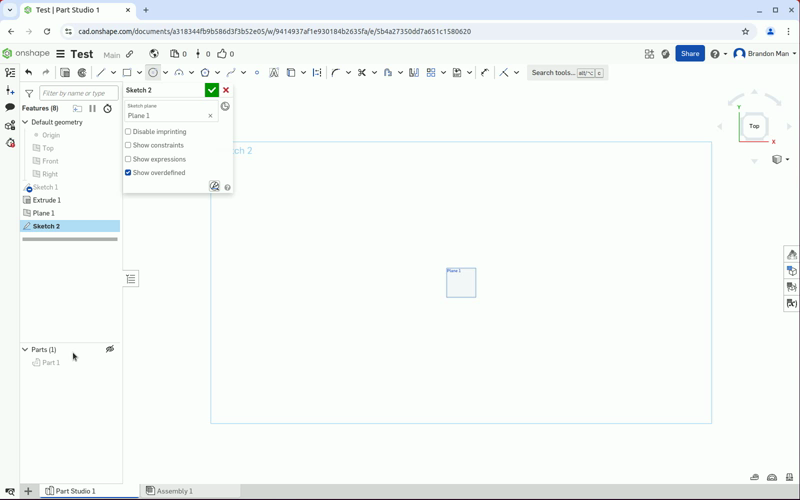
key_down(shift)
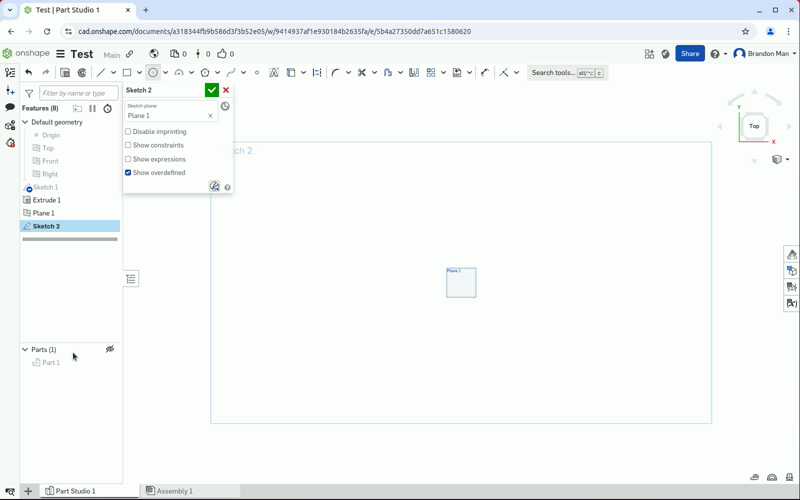
mouse_move(460, 282)
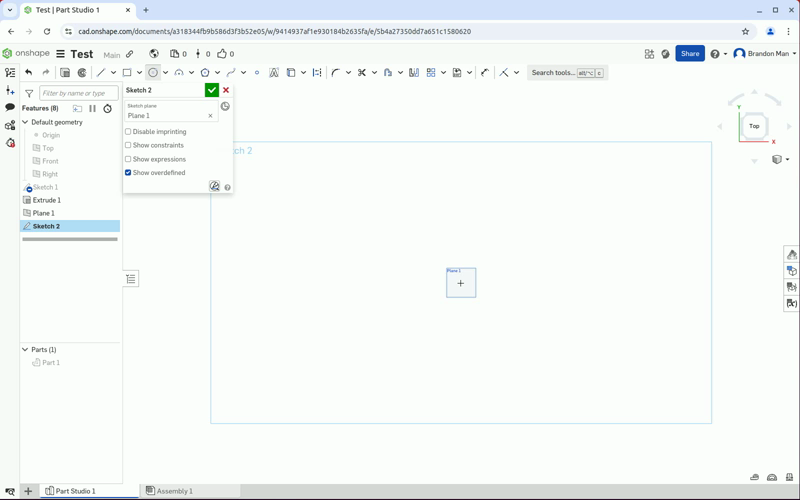
click(460, 282)
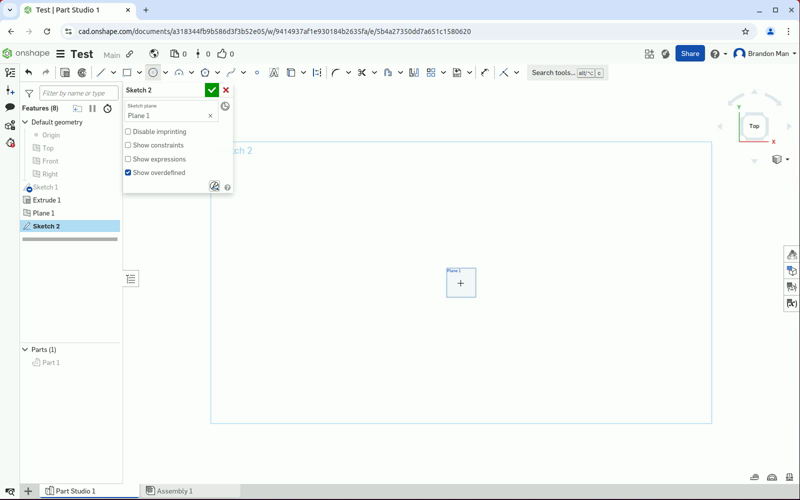
key_up(shift)
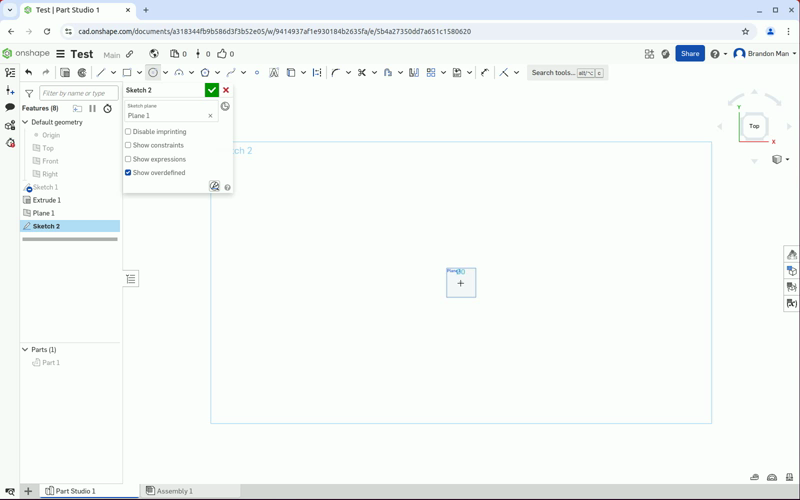
mouse_move(479, 282)
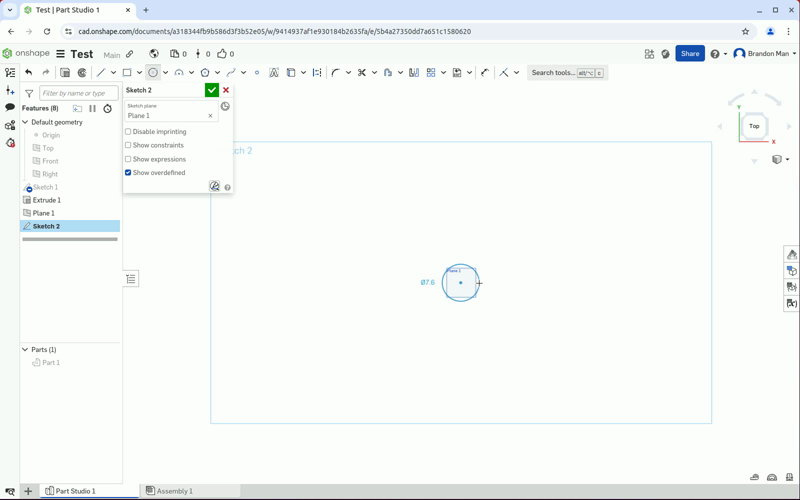
click(479, 282)
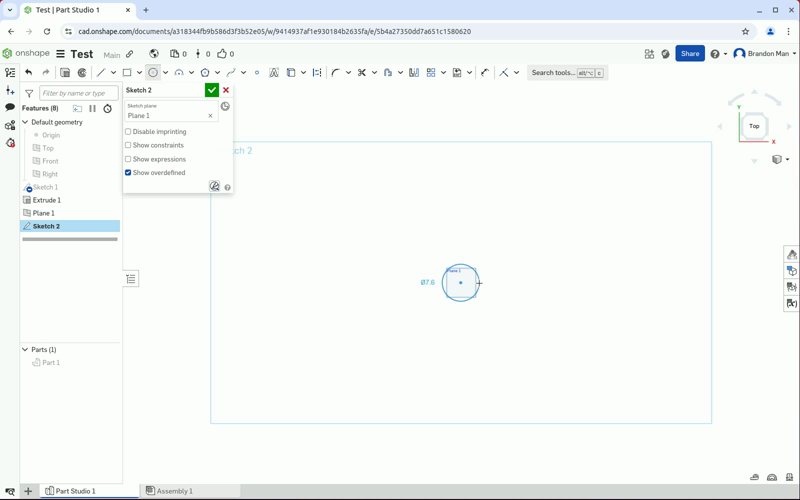
key(esc)
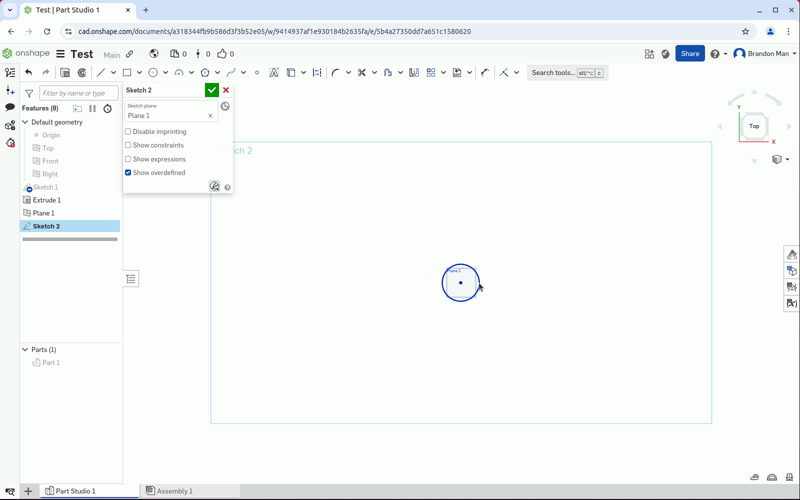
mouse_move(469, 291)
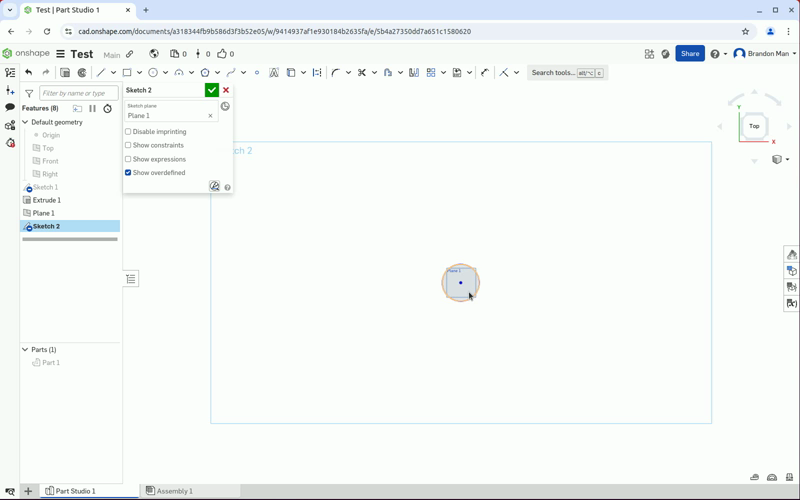
scroll(6)
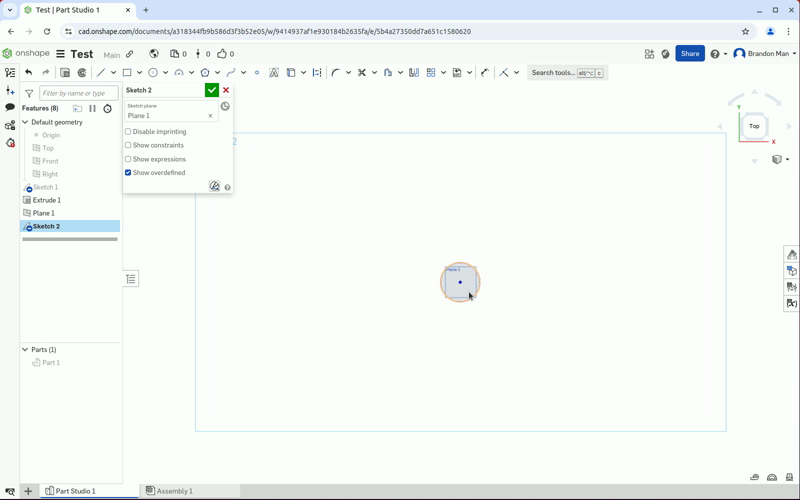
scroll(6)
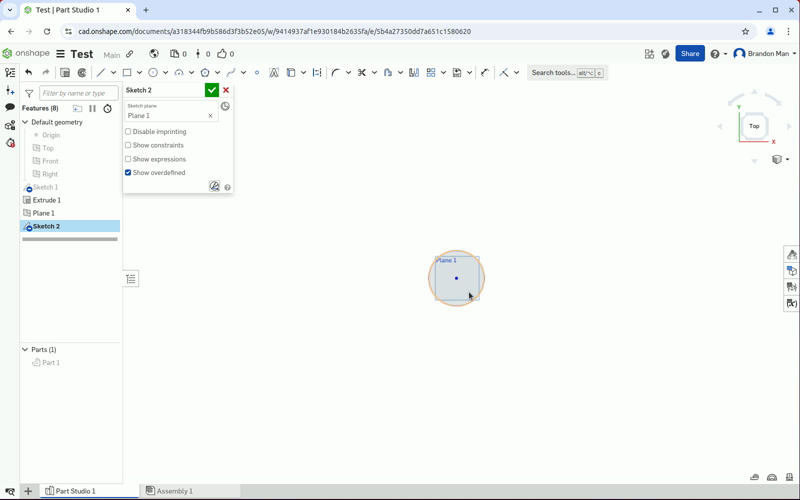
scroll(6)
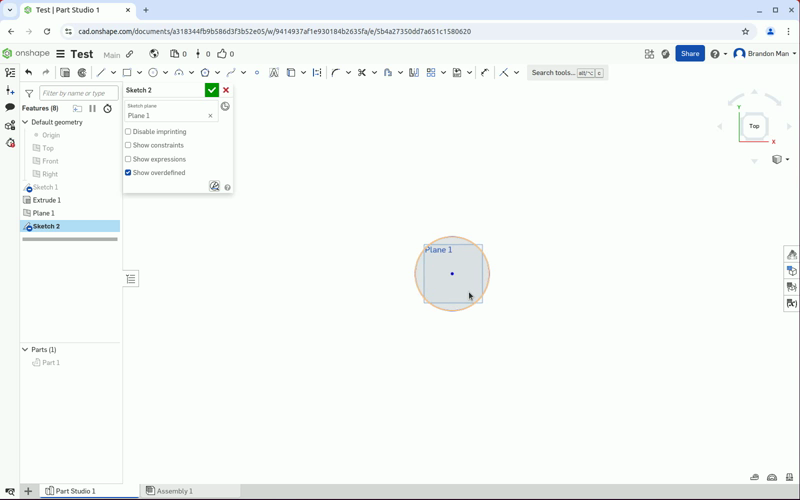
scroll(6)
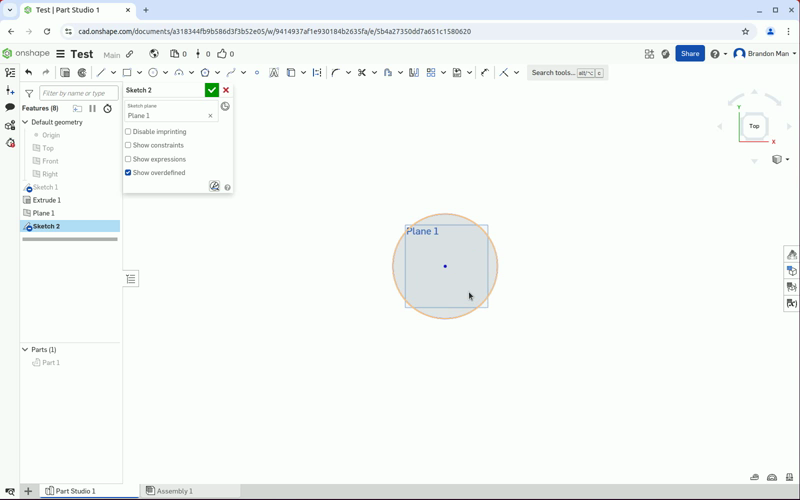
scroll(6)
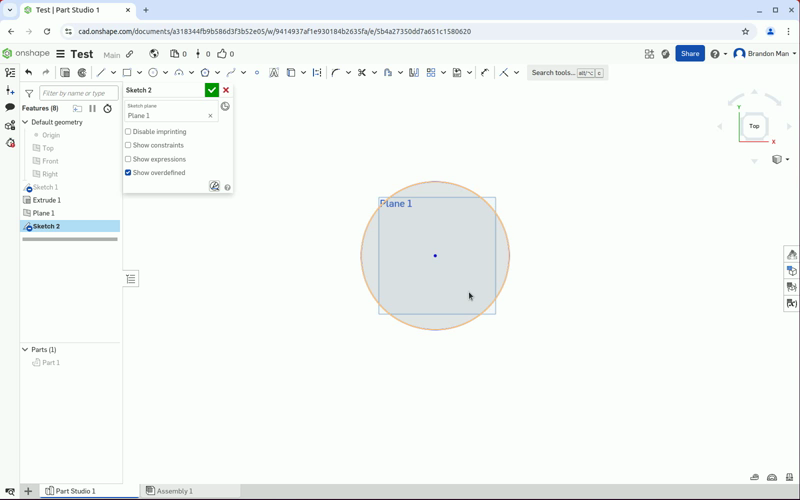
scroll(6)
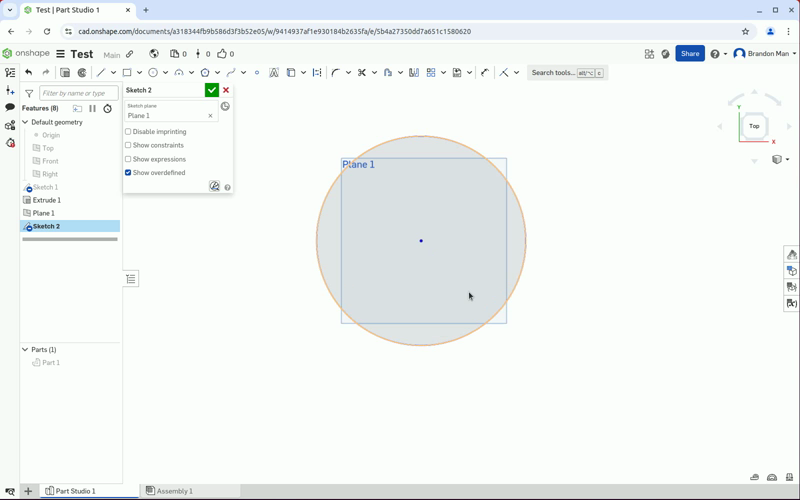
scroll(6)
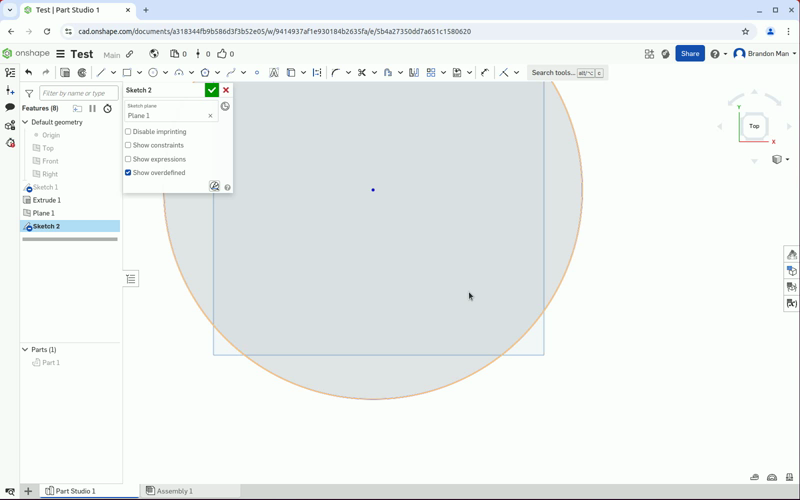
click(469, 291)
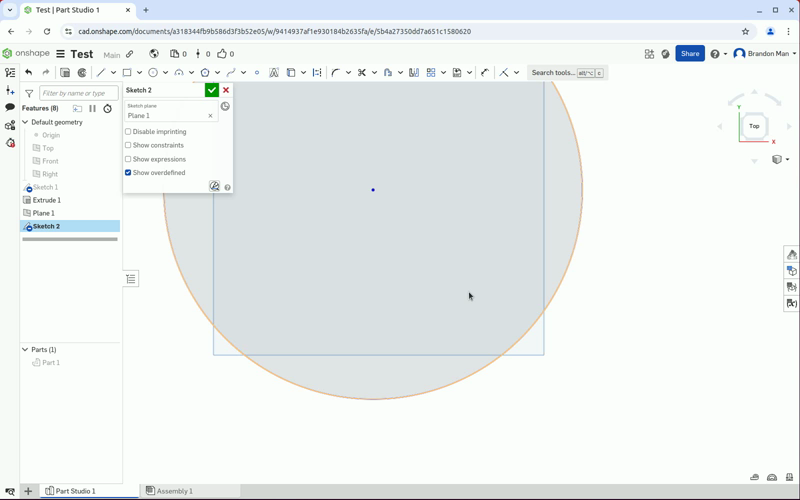
scroll(-6)
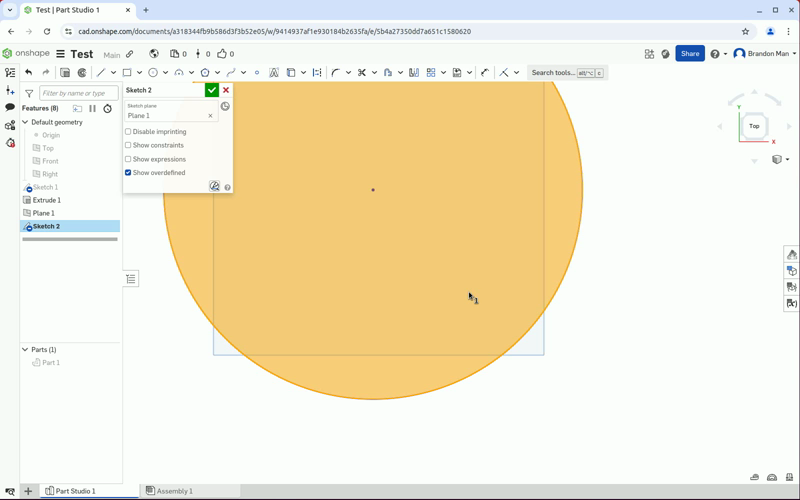
scroll(-6)
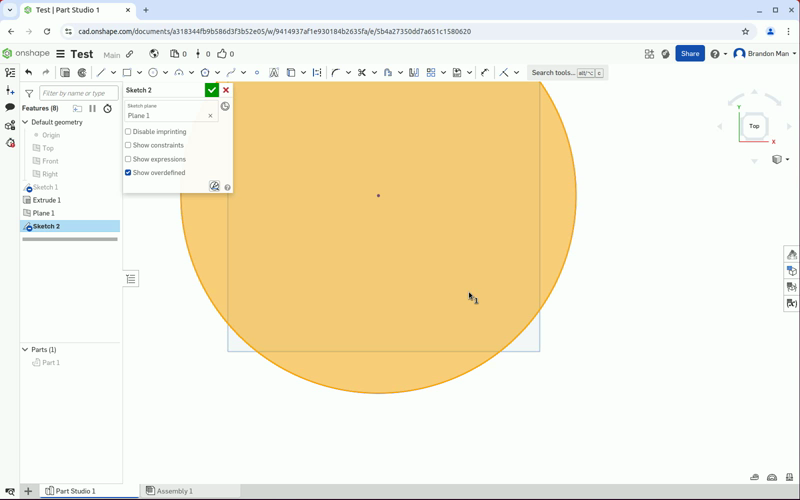
scroll(-6)
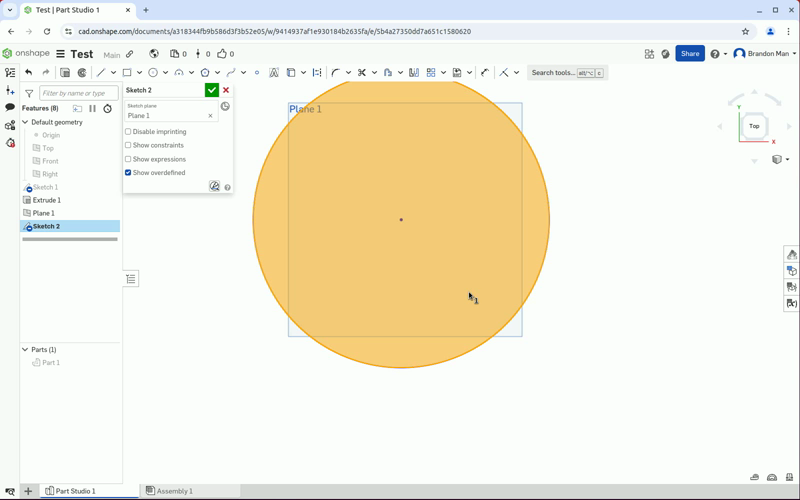
scroll(-6)
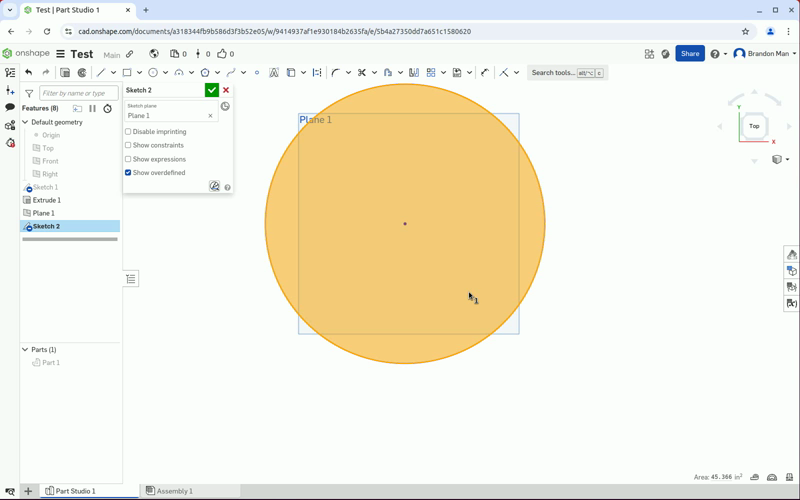
scroll(-6)
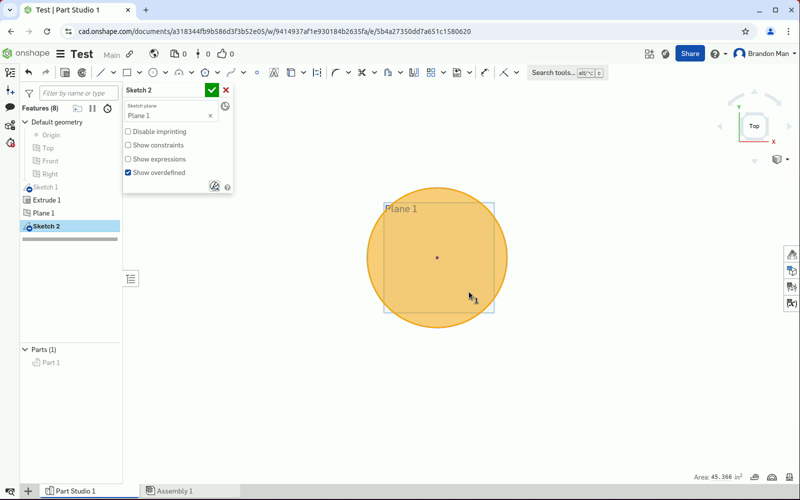
scroll(-6)
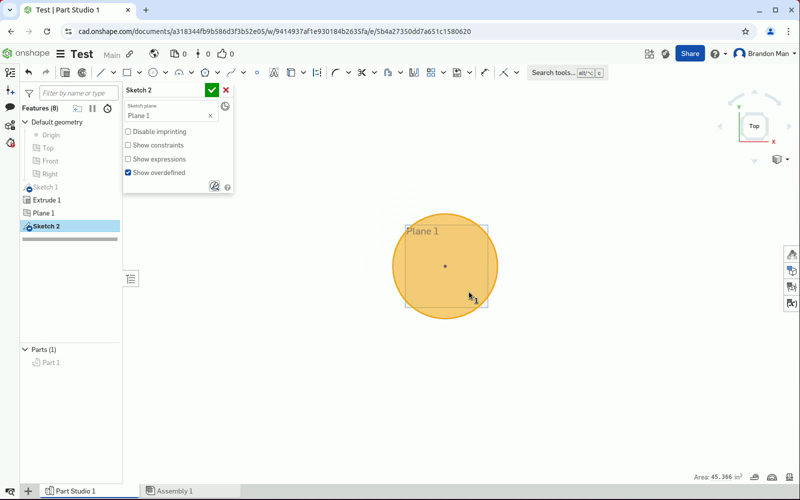
scroll(-6)
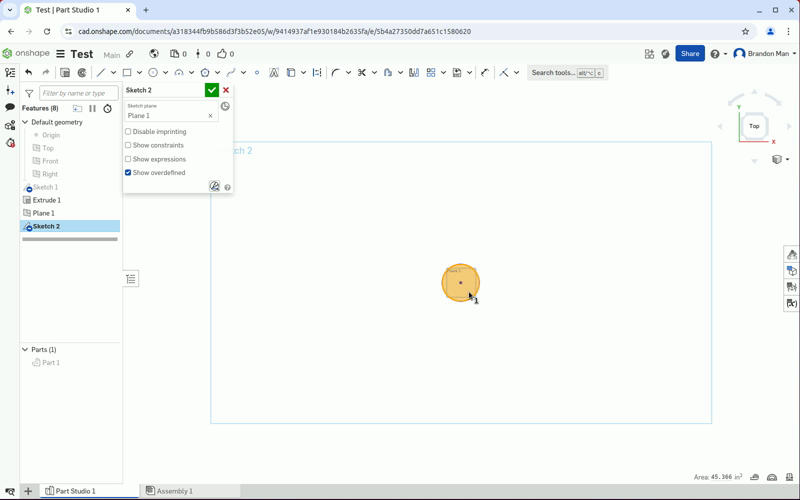
mouse_move(73, 352)
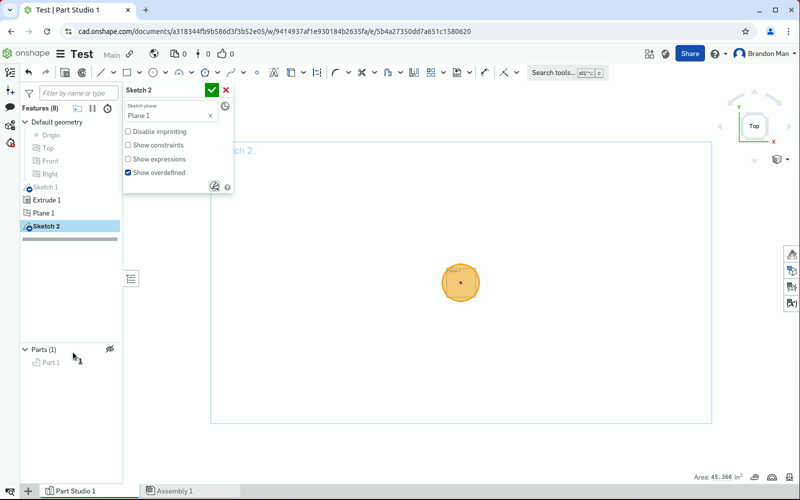
key(shift+y)
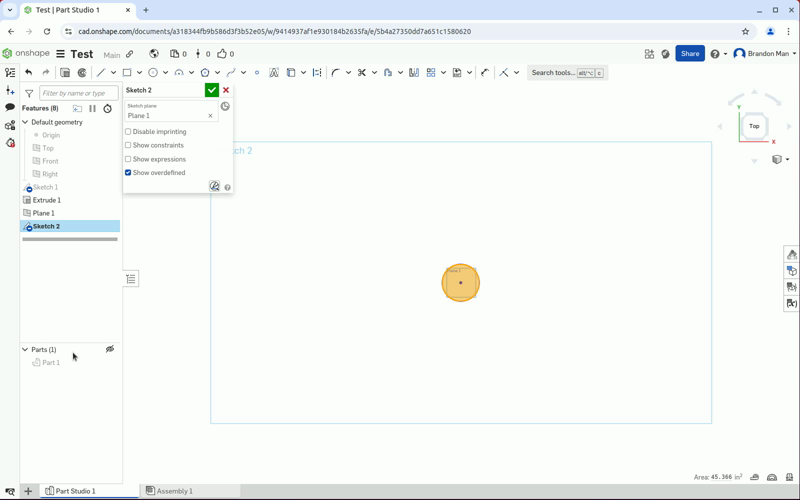
key(shift+e)
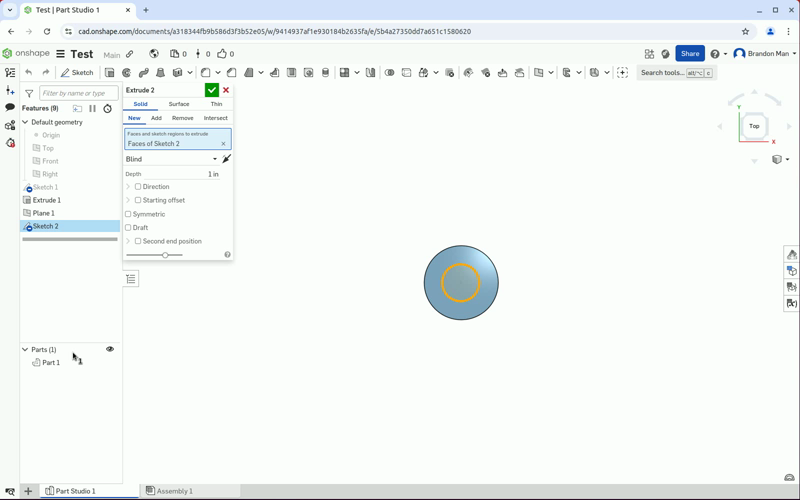
mouse_move(143, 106)
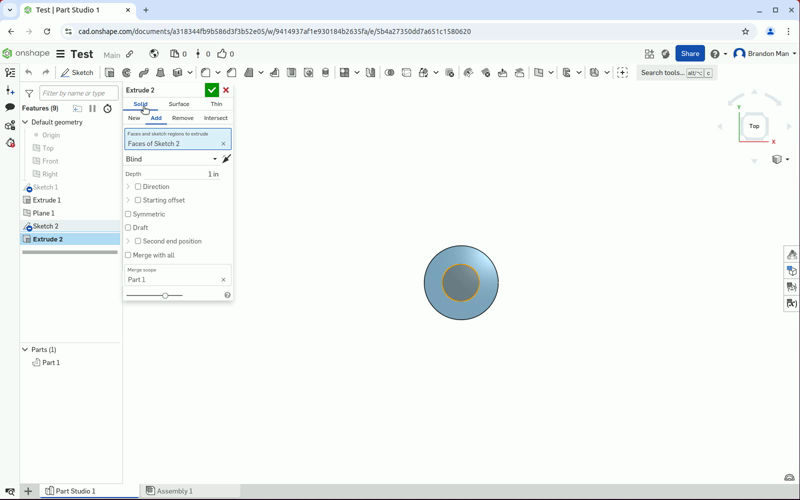
click(143, 106)
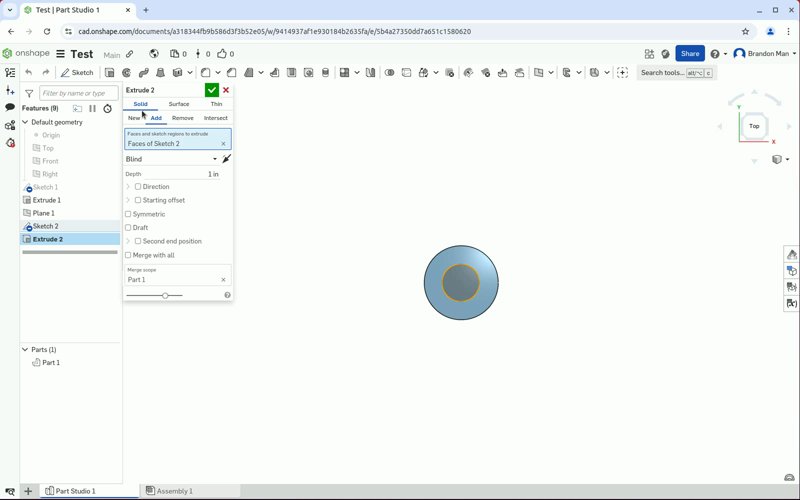
mouse_move(137, 120)
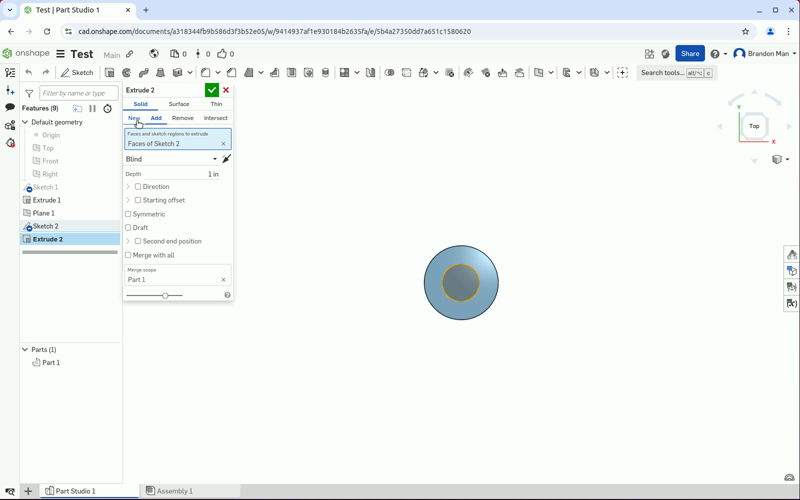
click(137, 120)
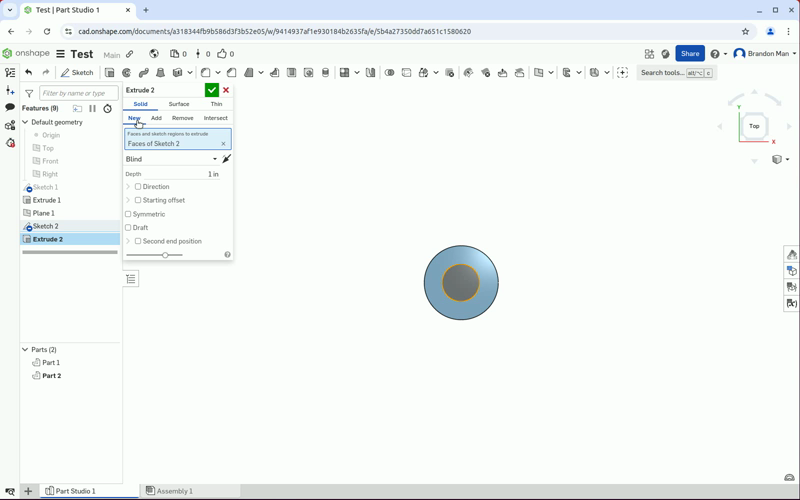
key(tab, 4)
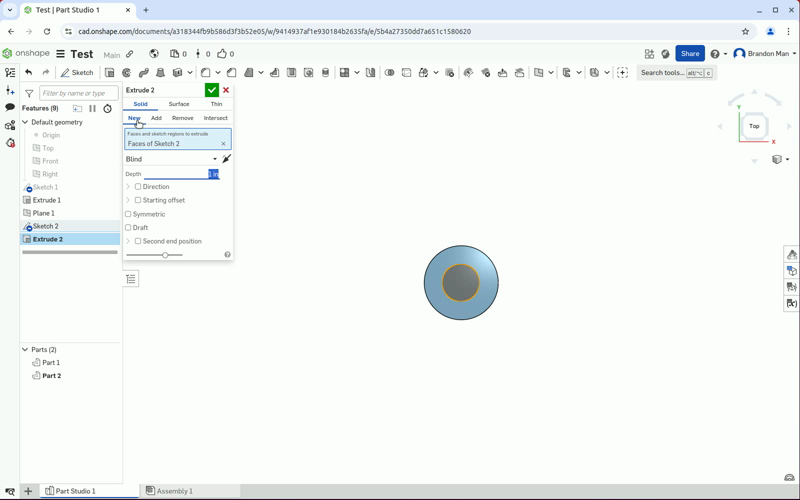
text(19.979)
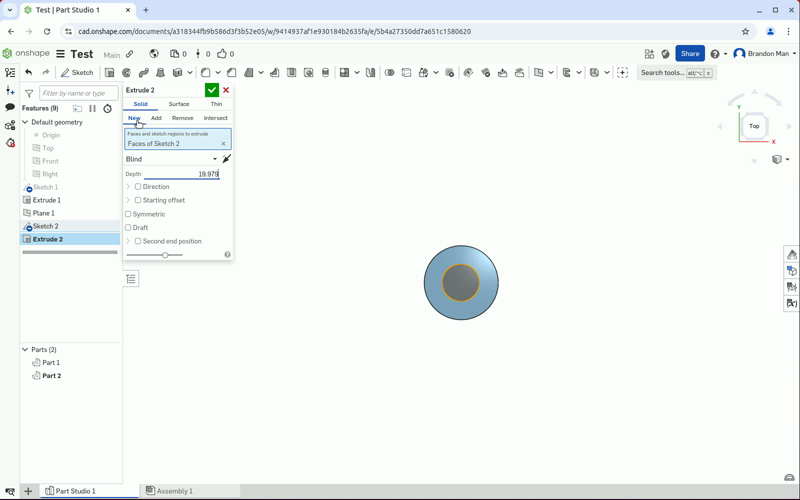
key(enter)
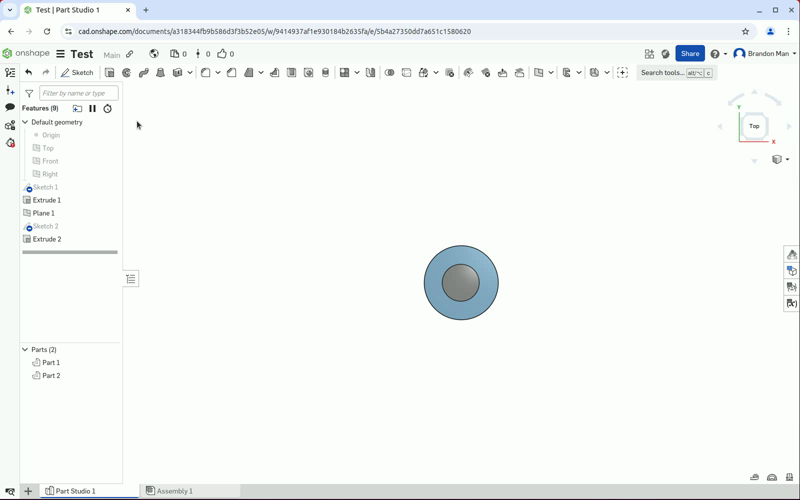
key(shift+h)
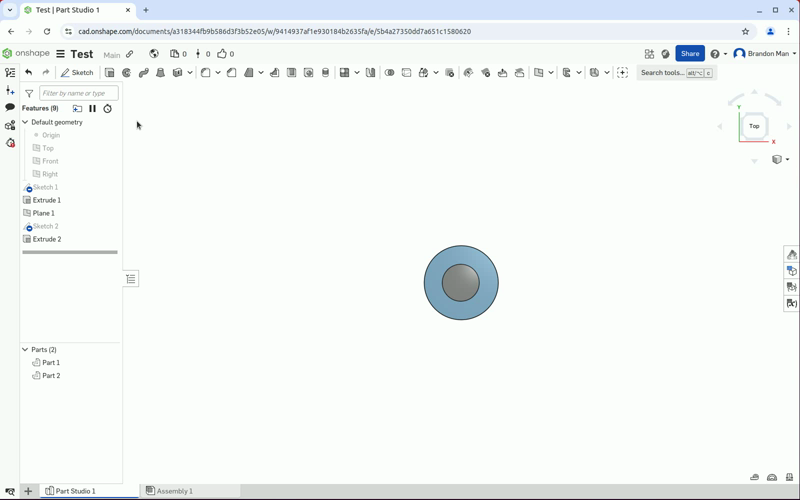
key(shift+h)
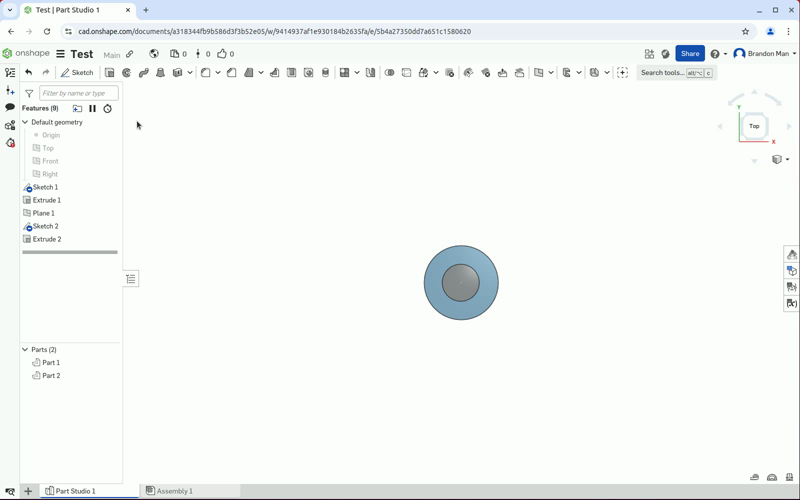
key(shift+7)
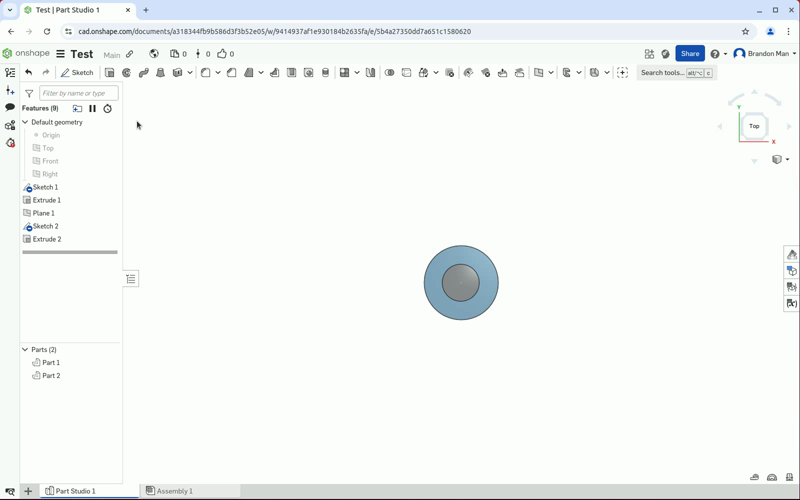
key(up, 3)
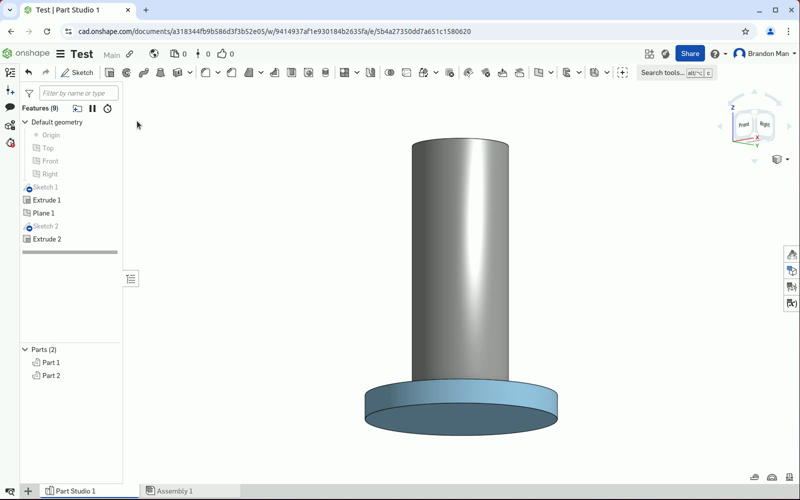
key(left, 3)
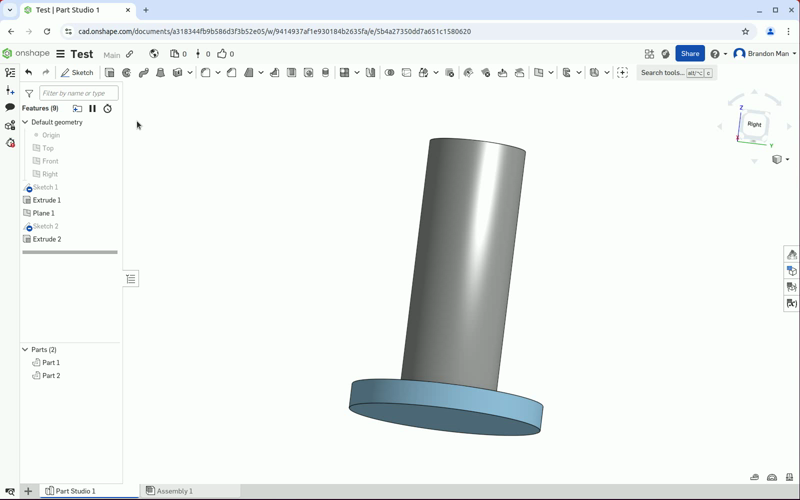
key(right, 3)
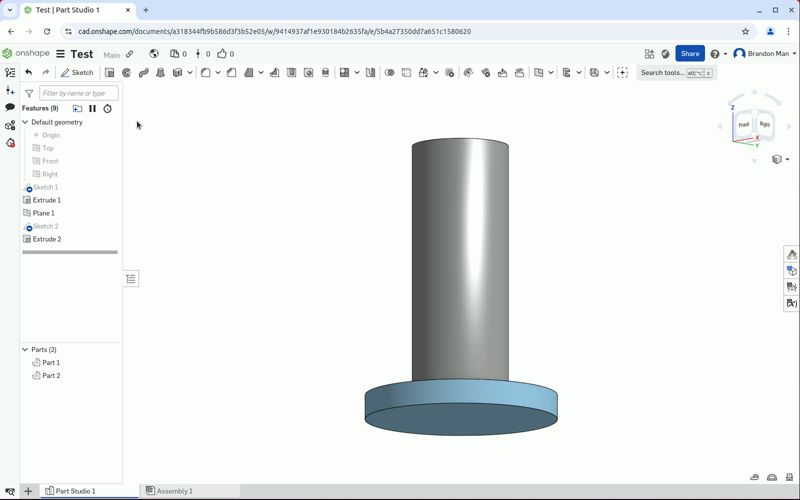
key(down, 3)
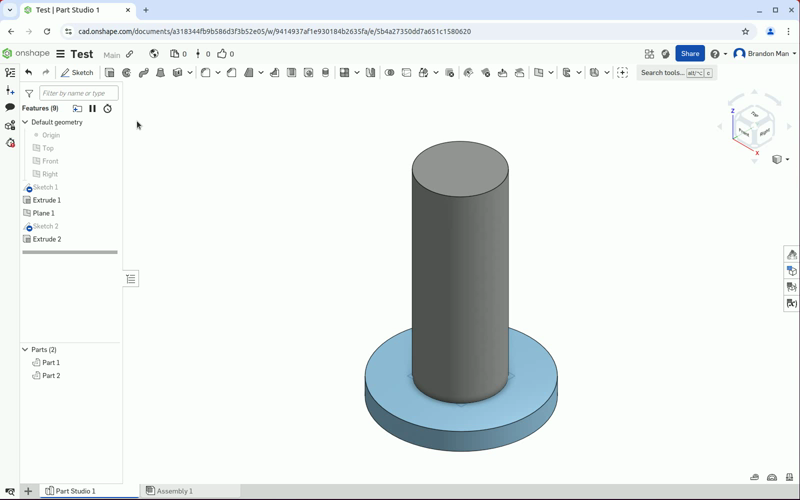
mouse_move(73, 189)
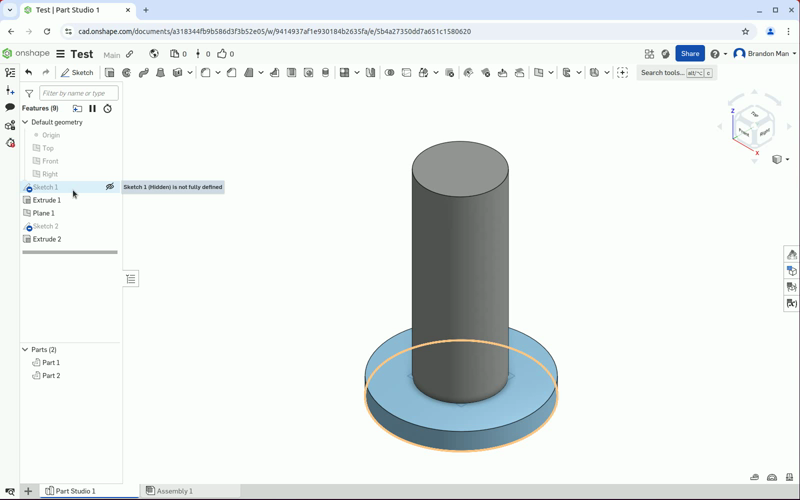
click(73, 189)